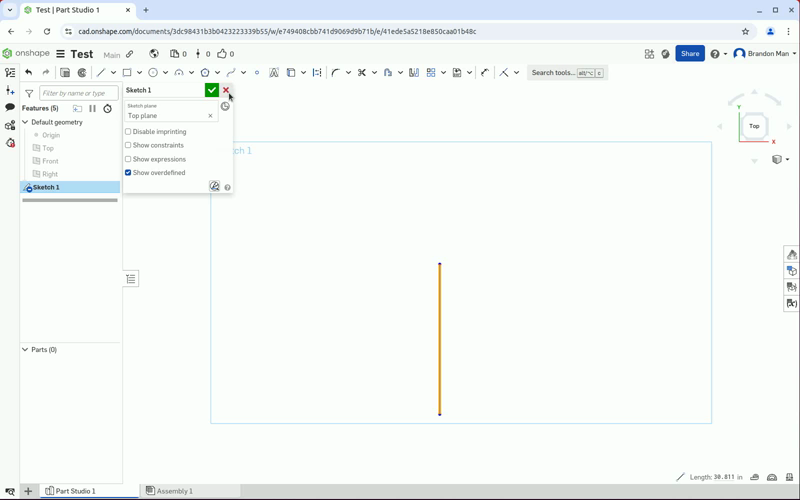
key(shift+h)
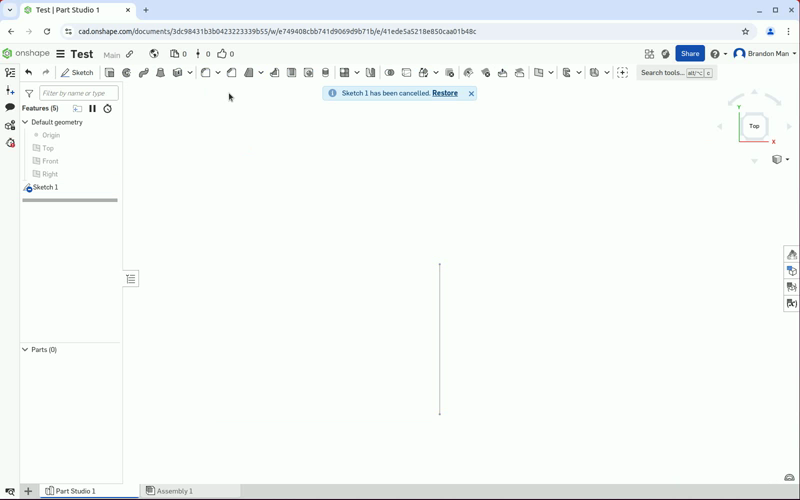
key(shift+s)
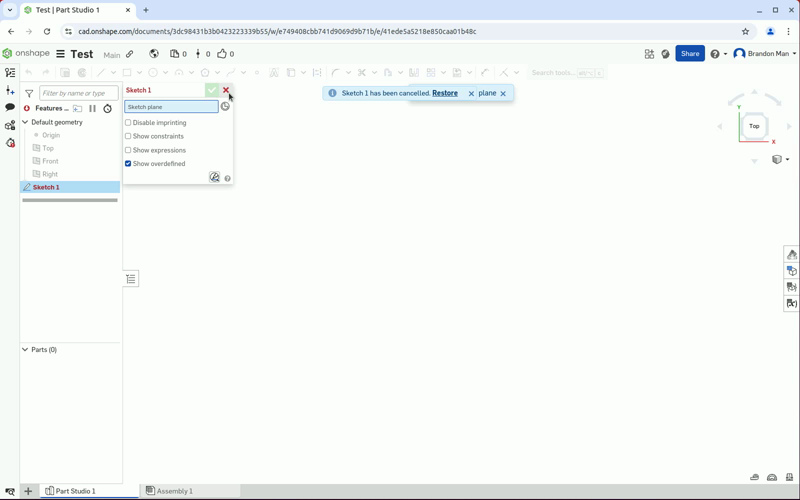
mouse_move(73, 150)
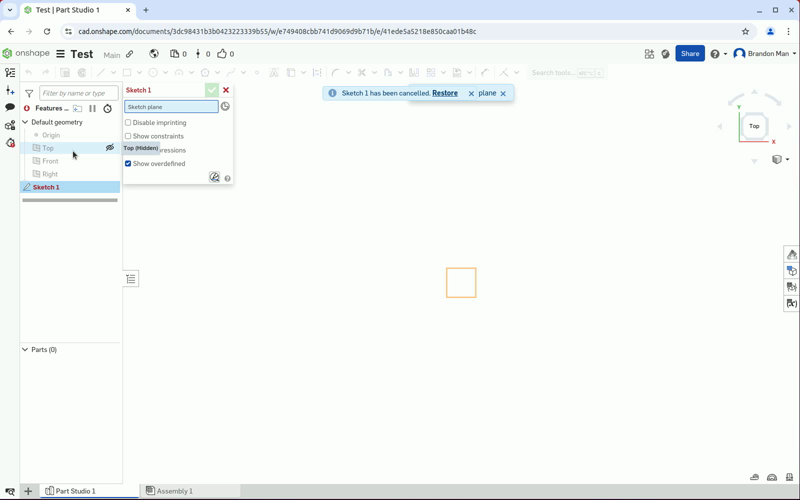
click(73, 150)
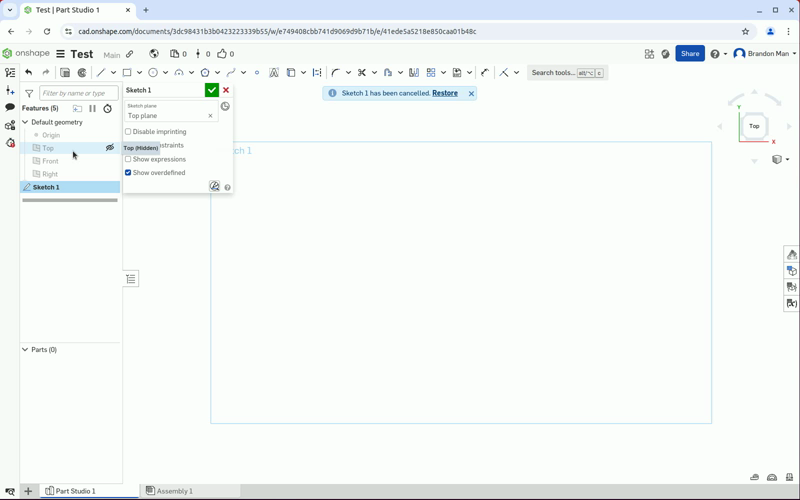
mouse_move(73, 352)
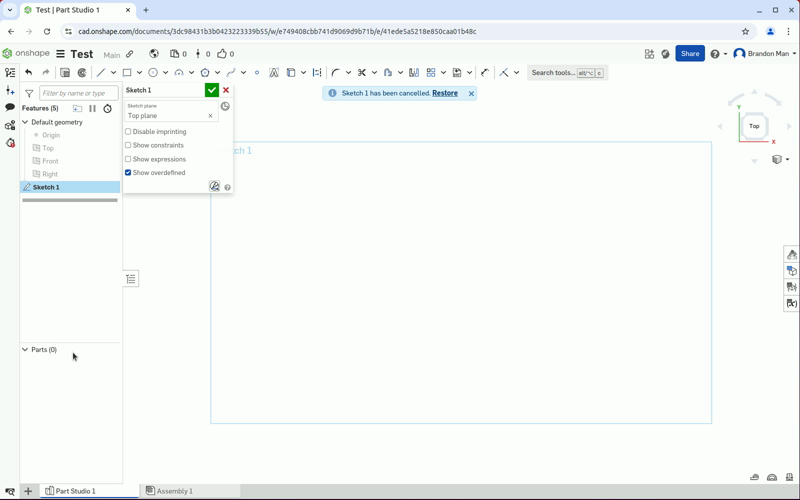
key(y)
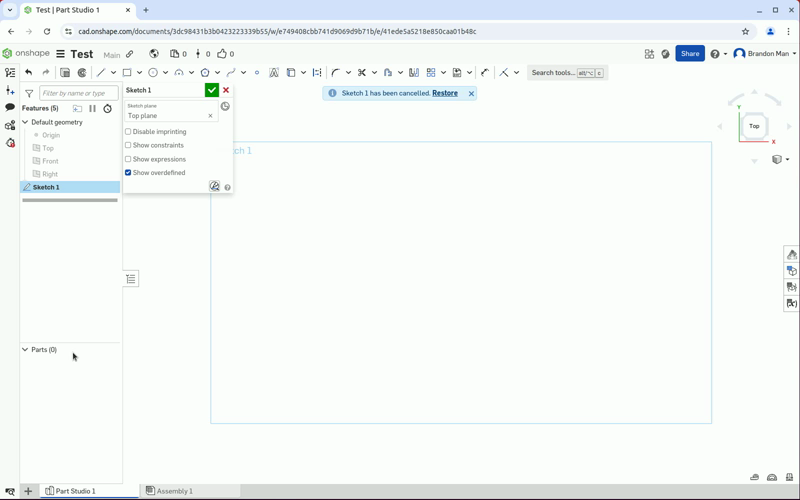
key(c)
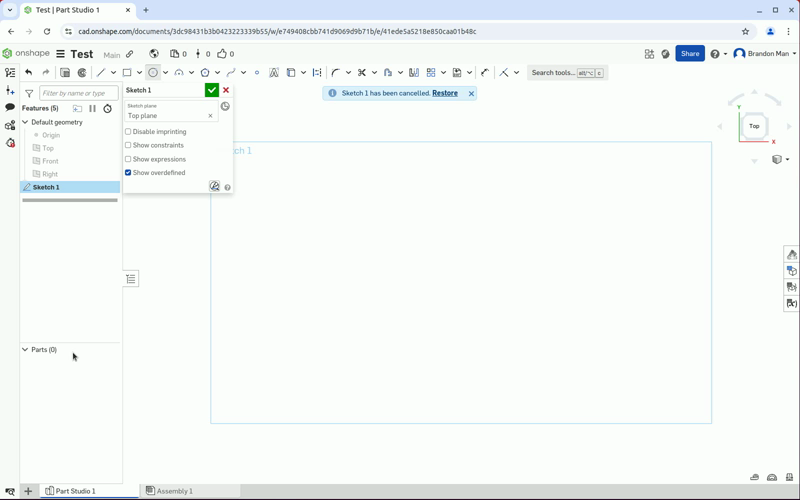
key_down(shift)
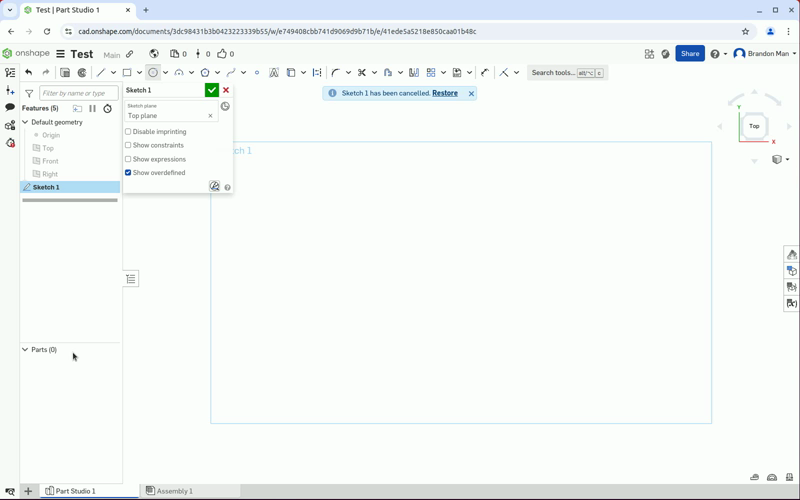
mouse_move(460, 282)
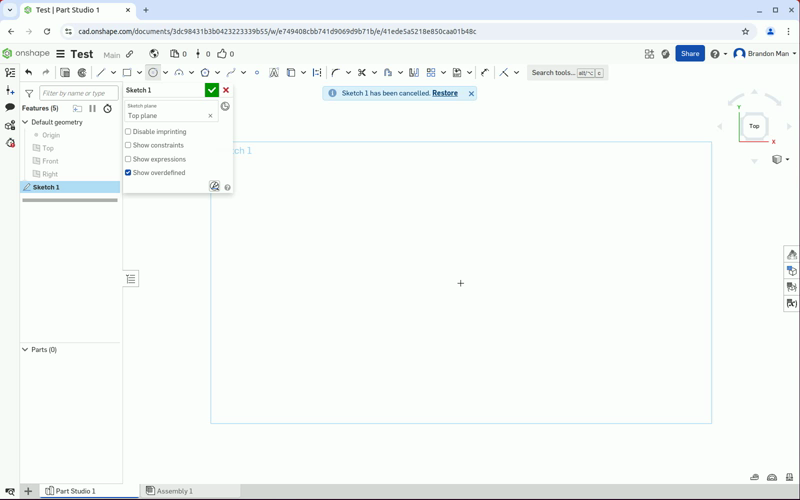
click(460, 282)
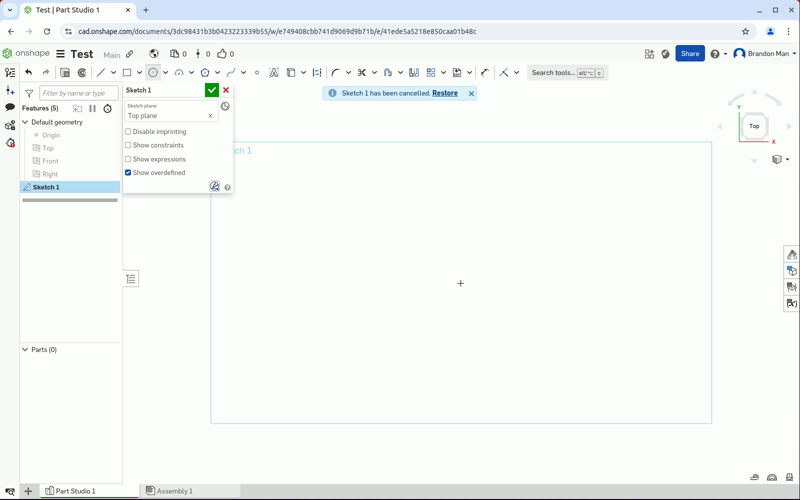
key_up(shift)
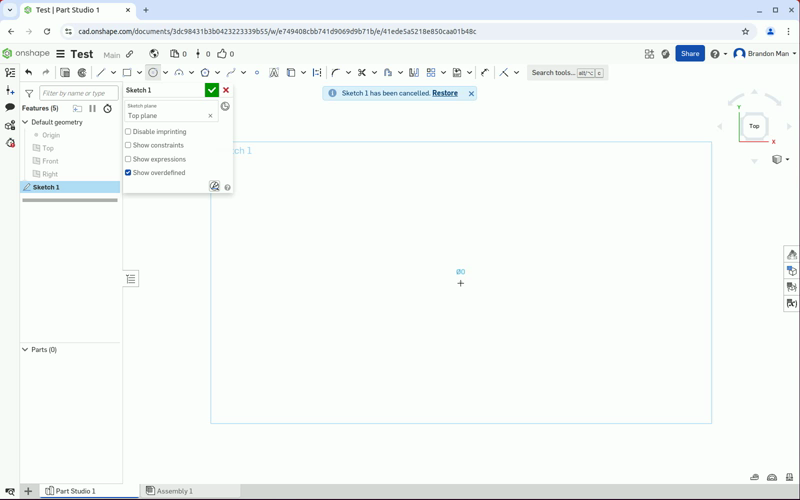
mouse_move(533, 282)
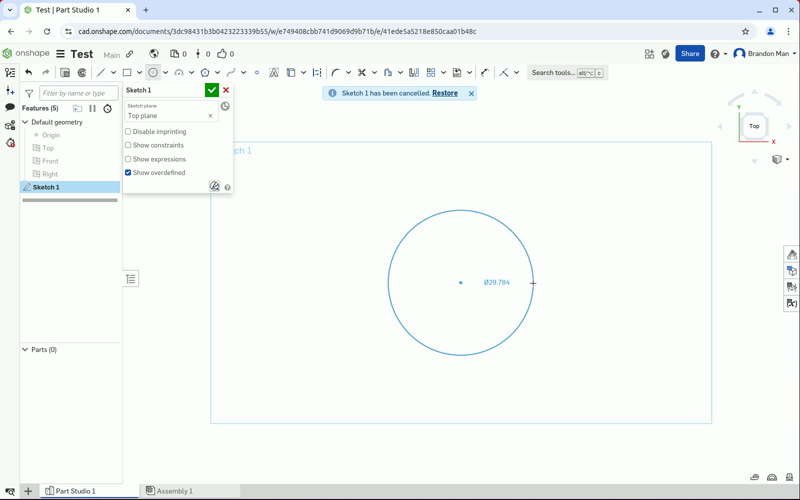
click(533, 282)
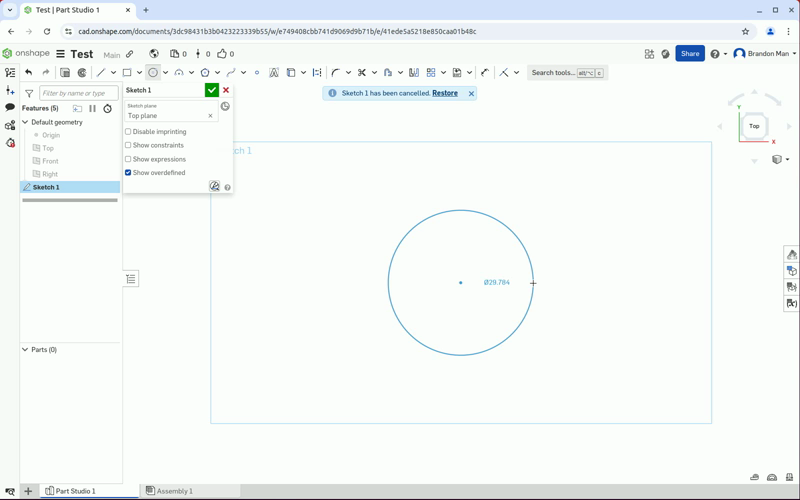
key(esc)
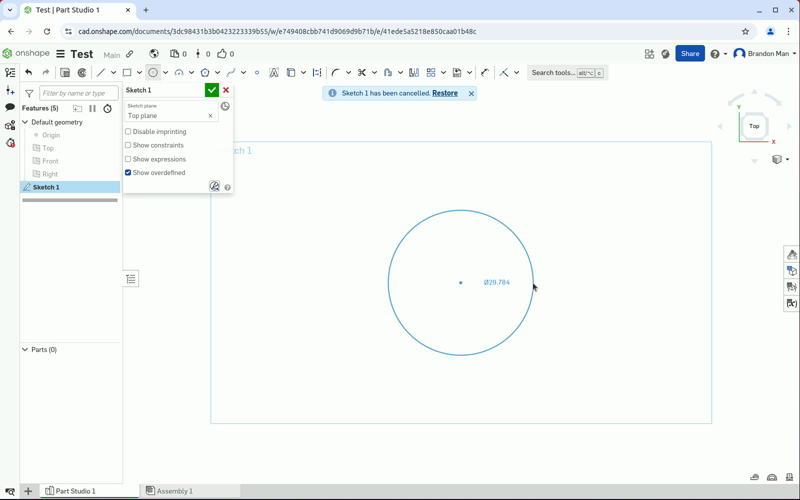
mouse_move(467, 279)
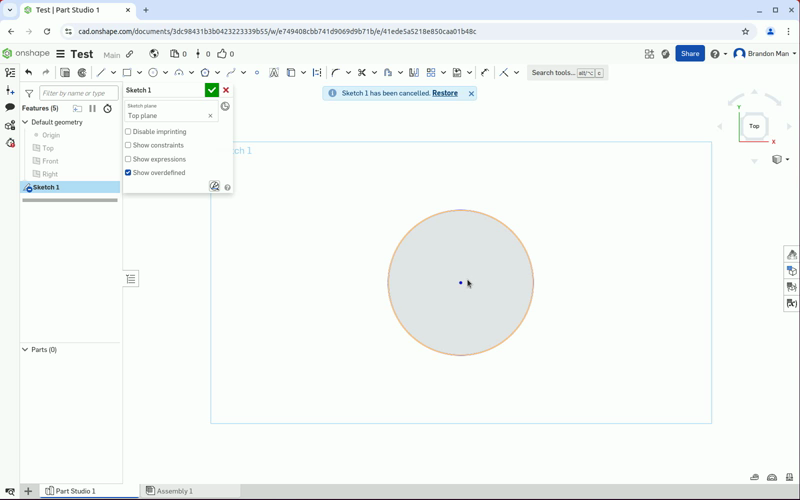
click(467, 279)
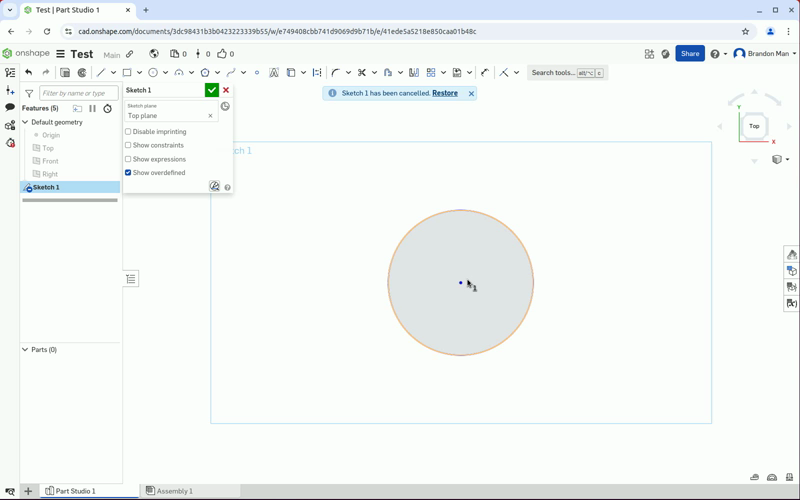
mouse_move(73, 352)
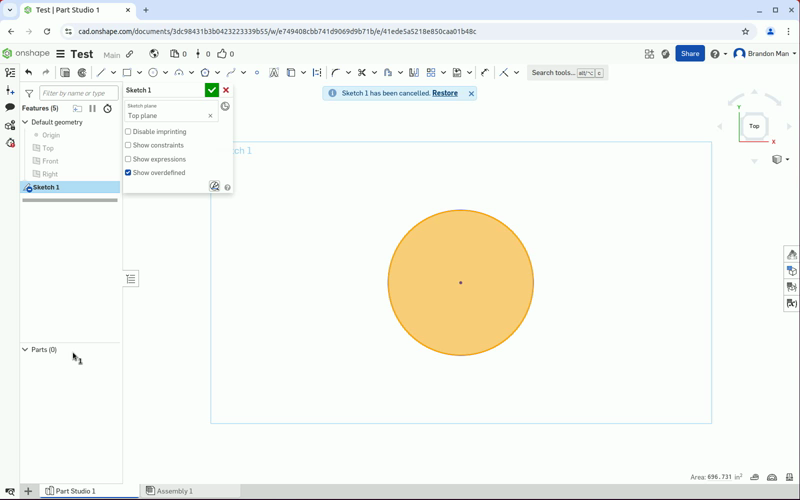
key(shift+y)
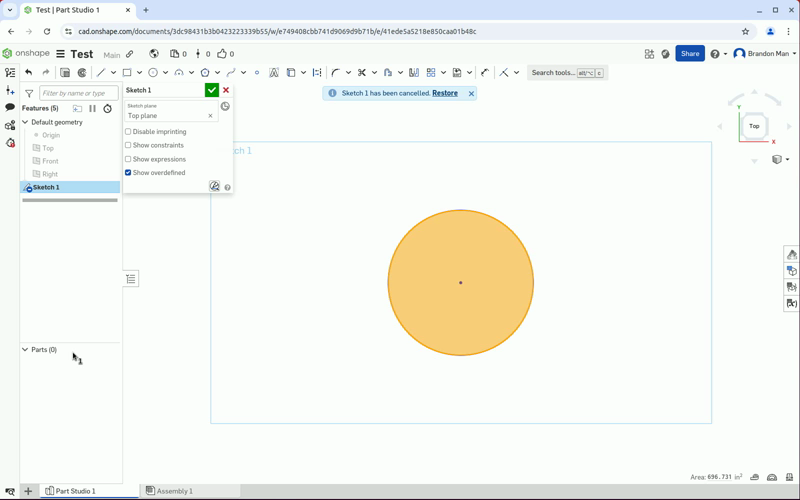
key(shift+e)
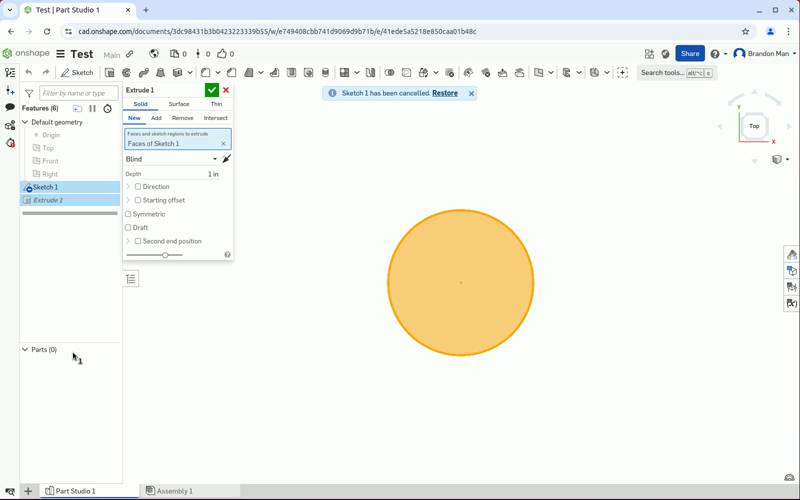
mouse_move(143, 106)
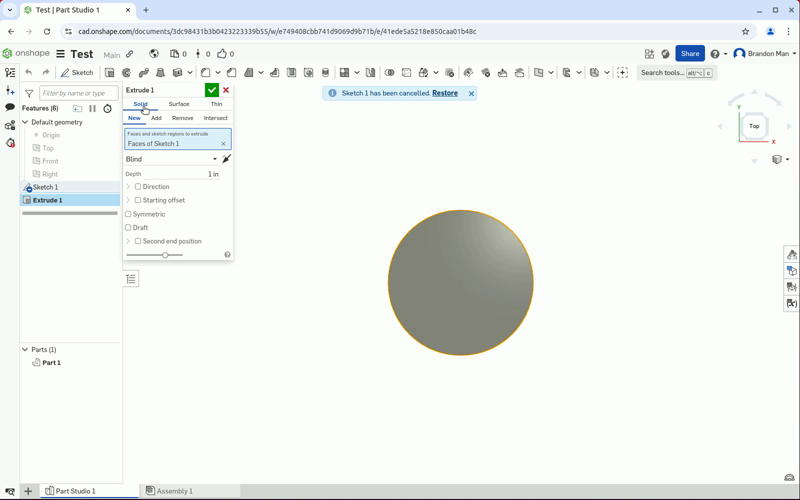
click(143, 106)
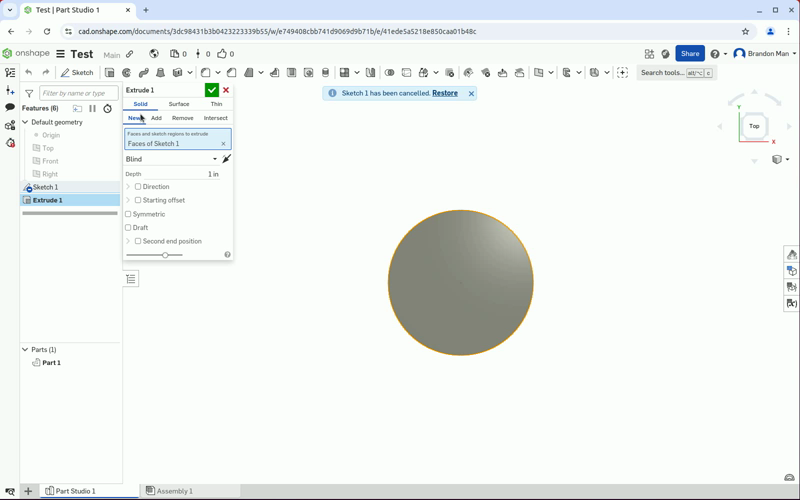
mouse_move(137, 120)
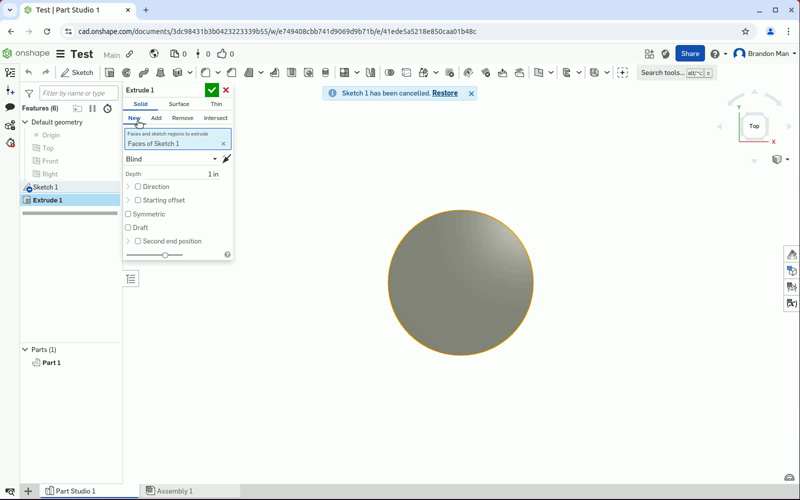
click(137, 120)
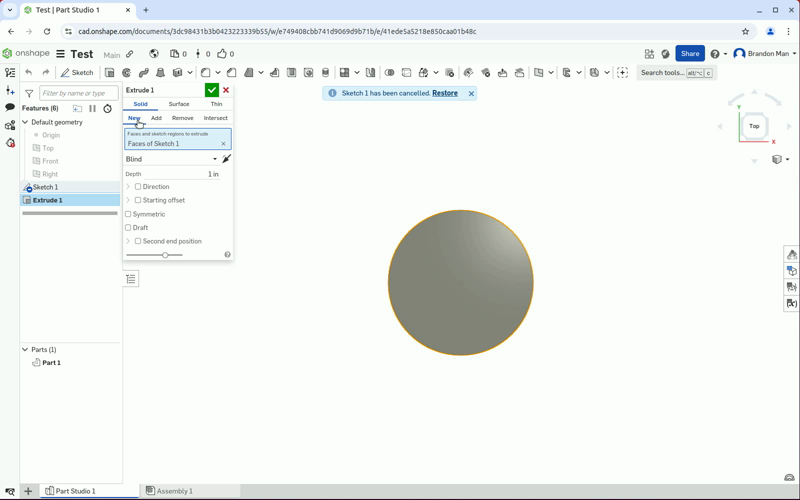
key(tab, 4)
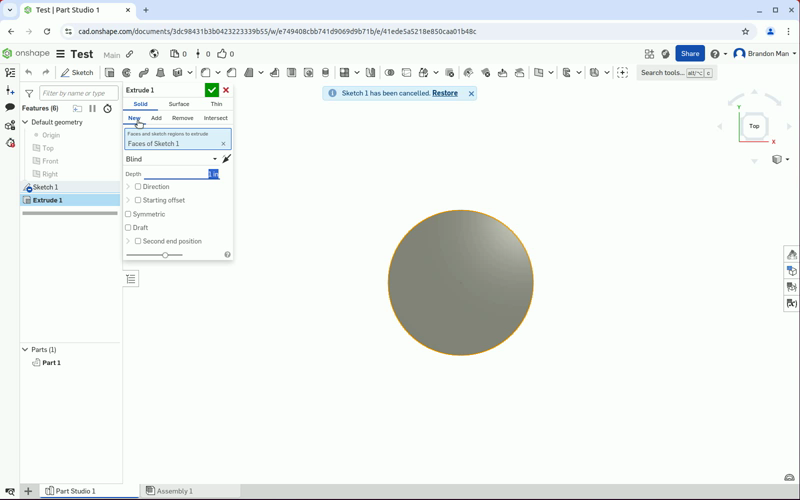
text(8.184)
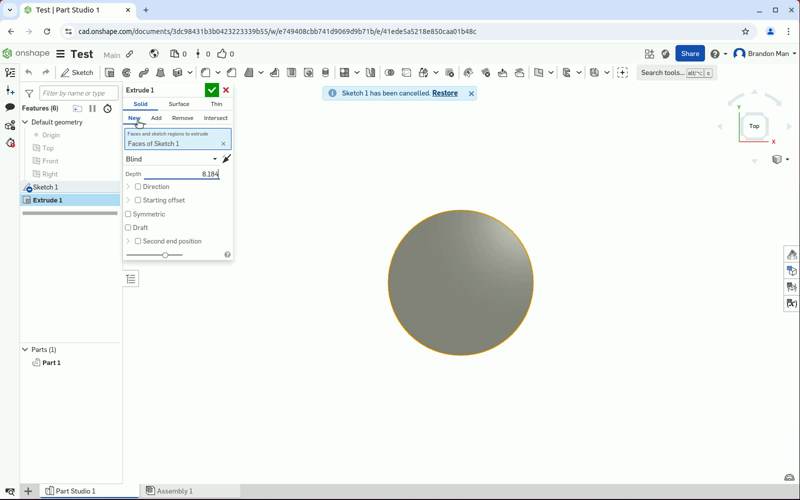
key(enter)
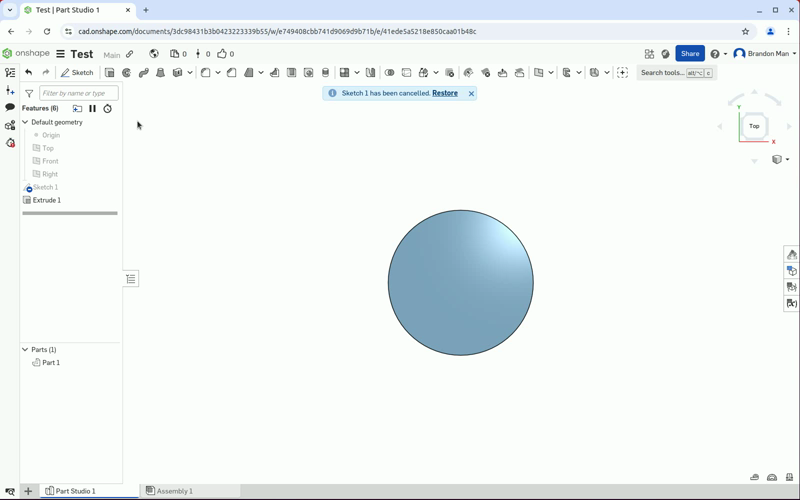
key(shift+h)
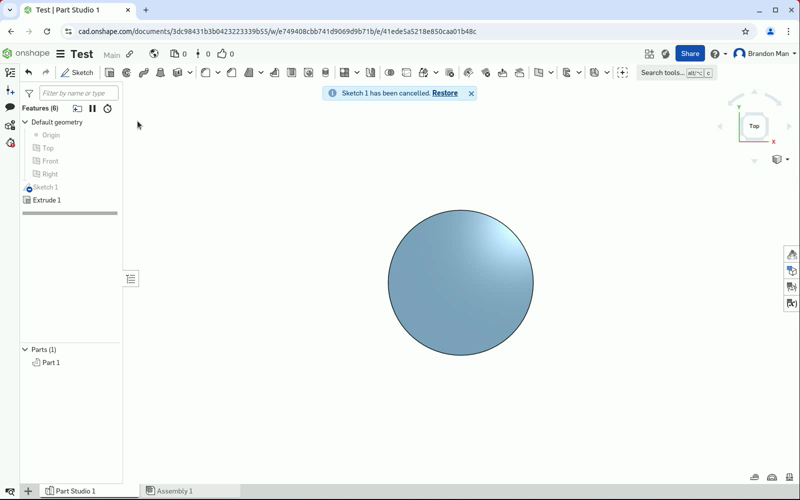
key(shift+h)
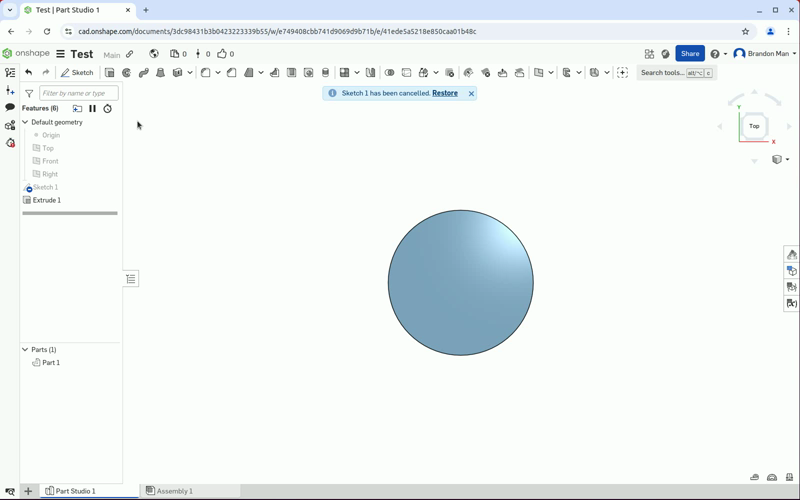
mouse_move(73, 189)
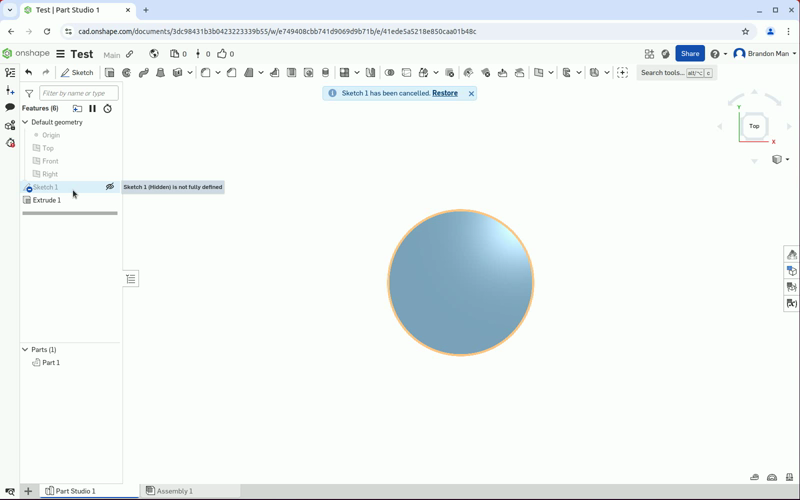
click(73, 189)
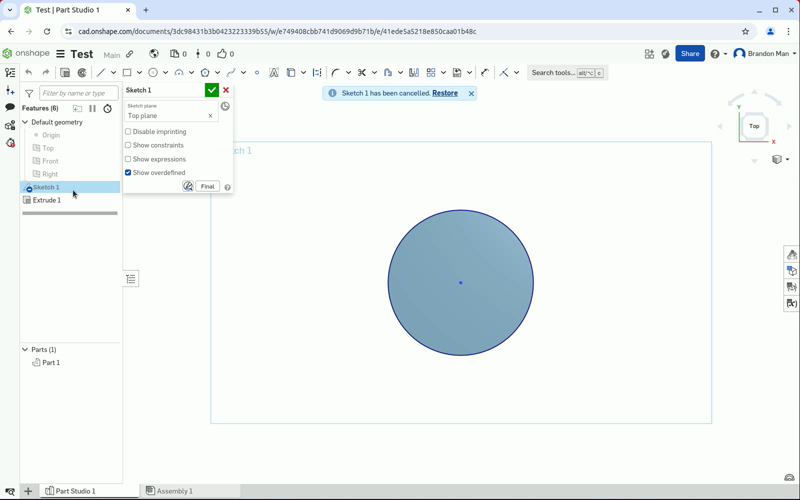
mouse_move(229, 92)
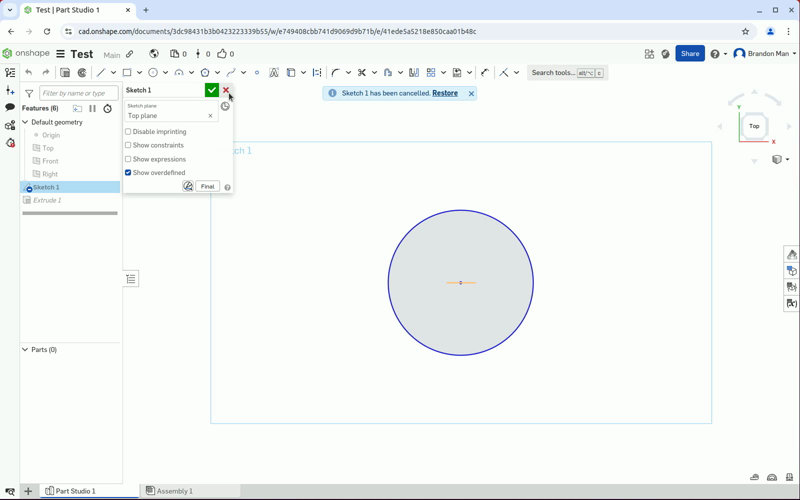
click(229, 92)
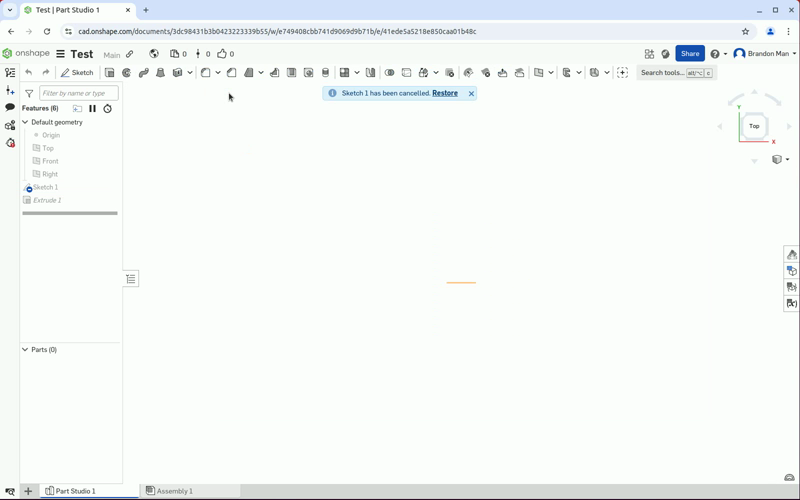
mouse_move(541, 75)
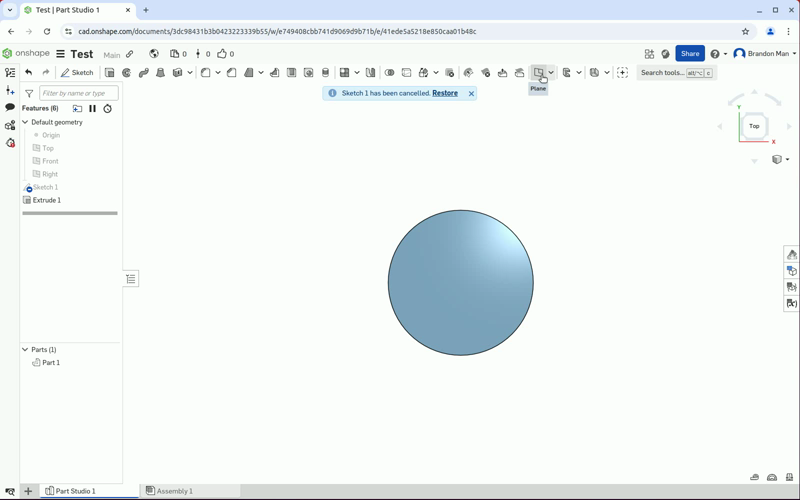
click(541, 75)
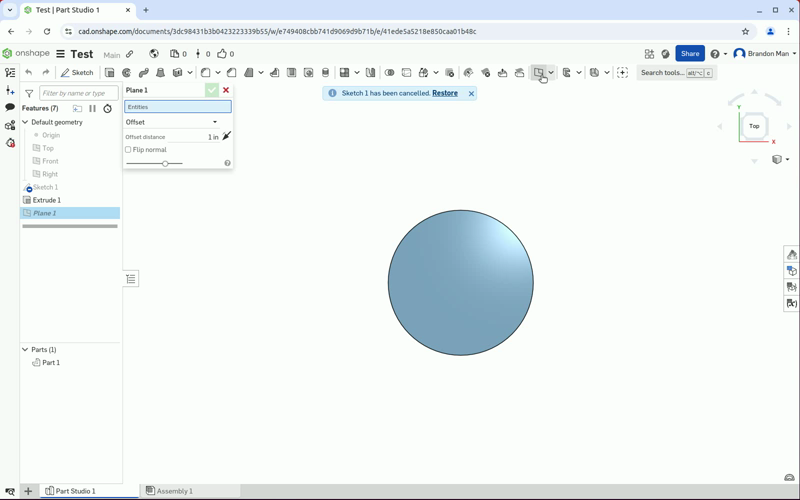
mouse_move(73, 150)
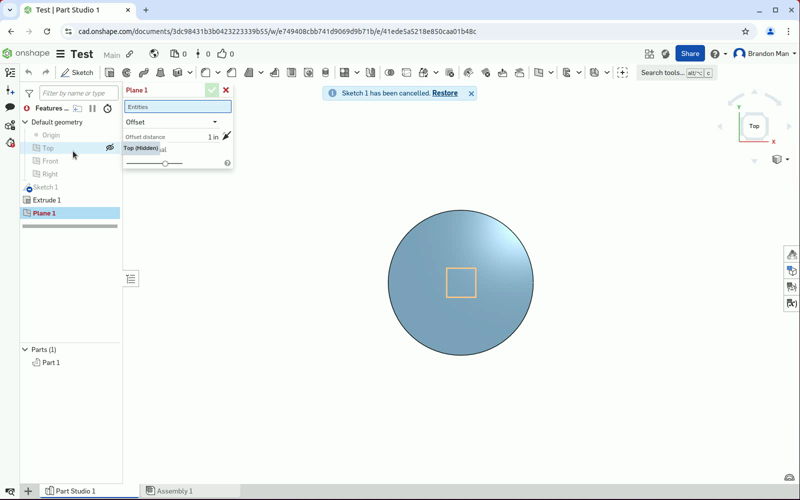
click(73, 150)
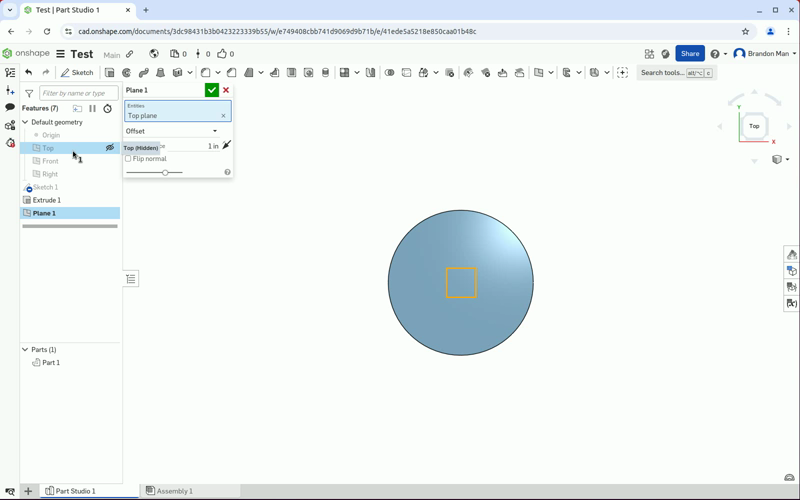
key(tab, 2)
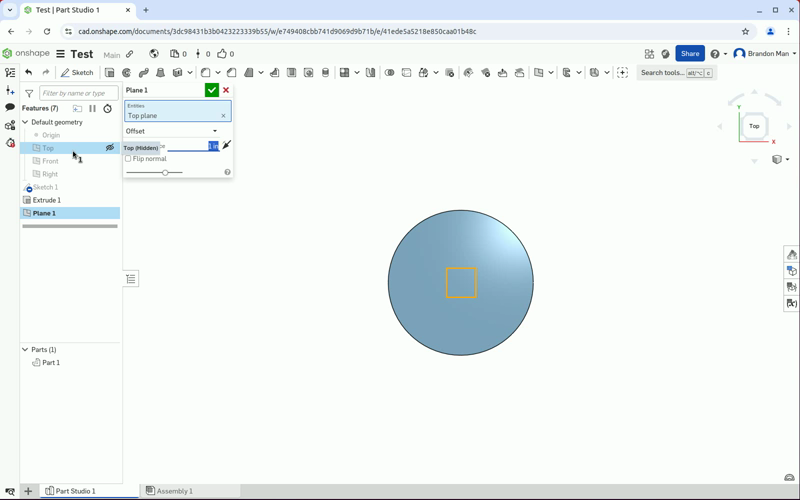
text(8.196)
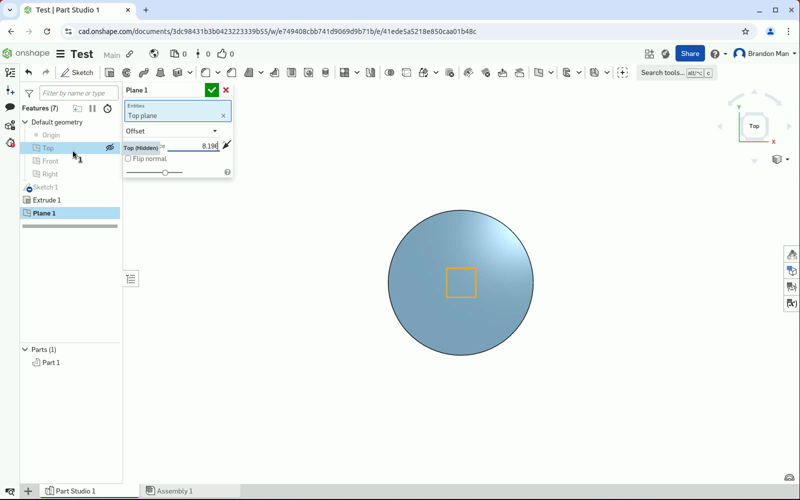
key(enter, 2)
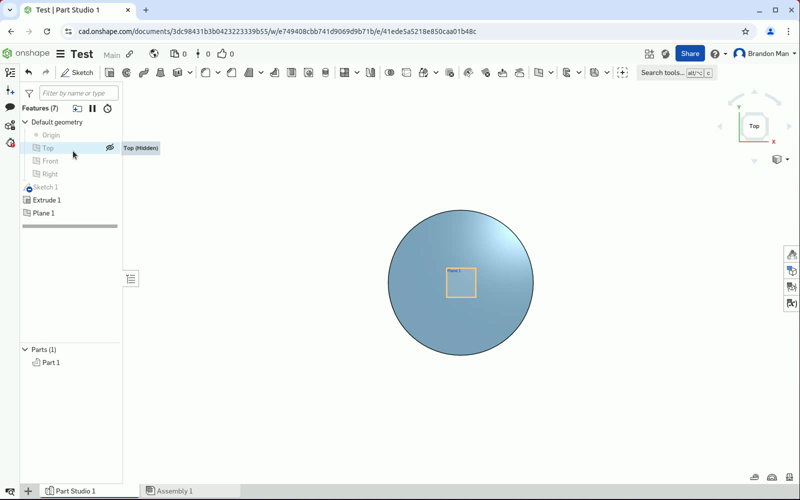
key(shift+s)
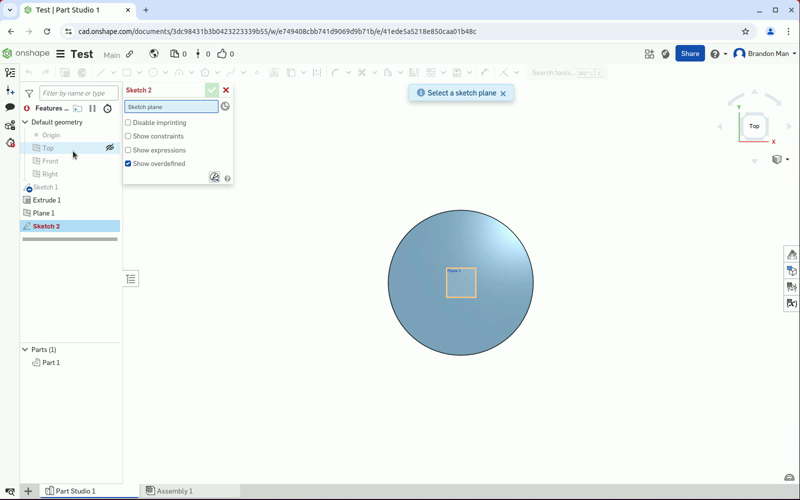
mouse_move(73, 215)
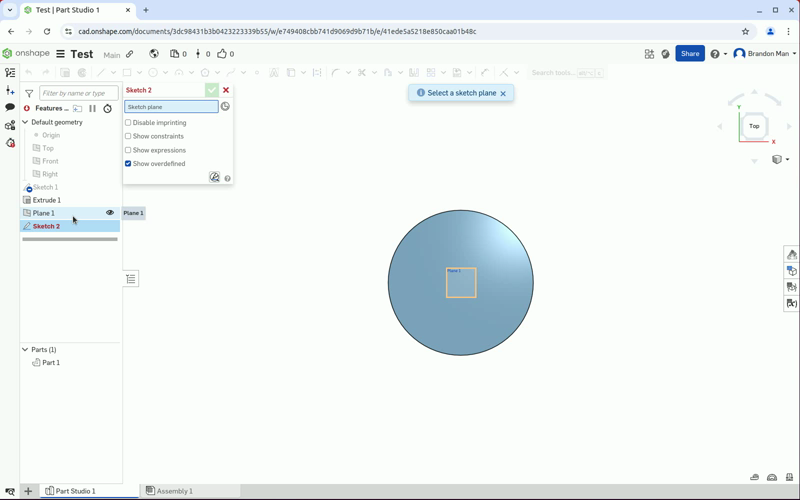
click(73, 215)
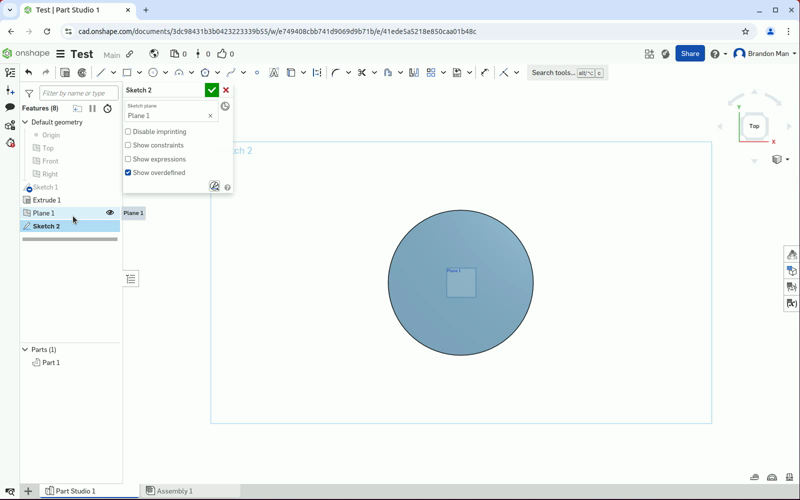
mouse_move(73, 352)
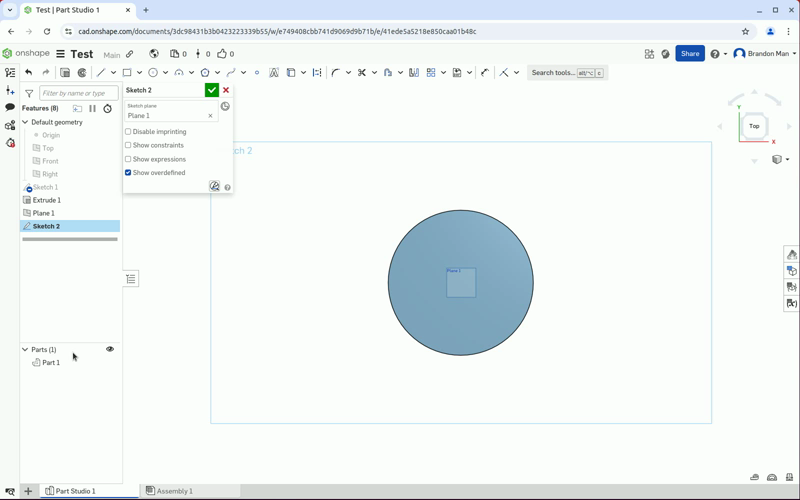
key(y)
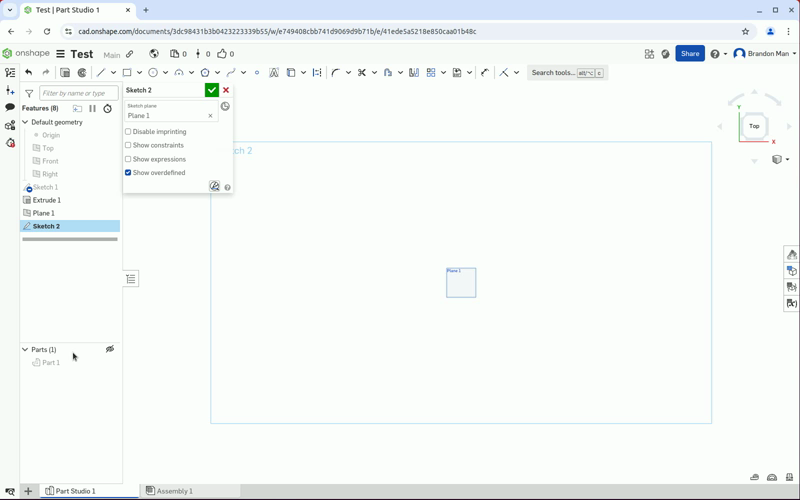
key(c)
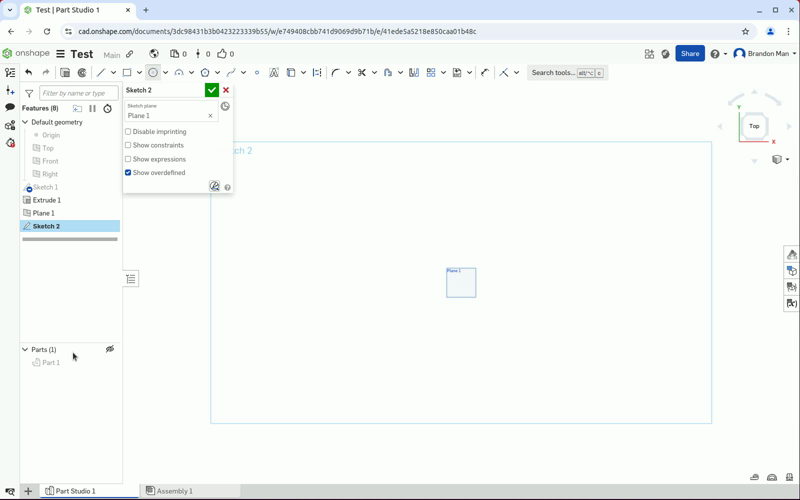
key_down(shift)
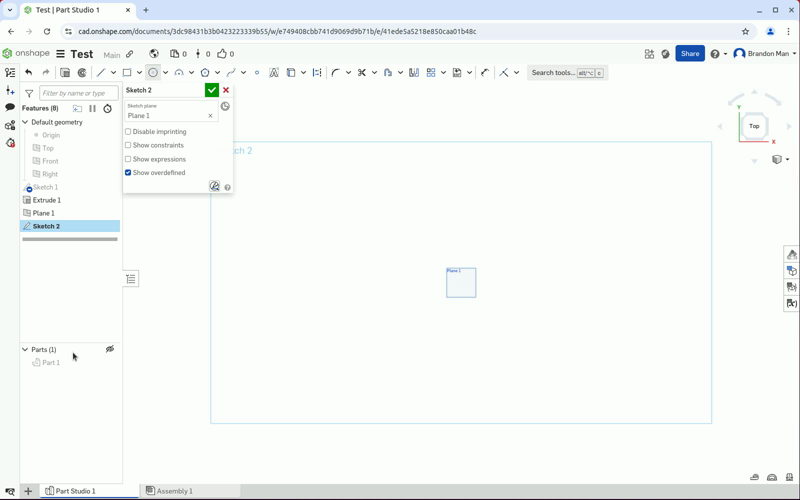
mouse_move(460, 282)
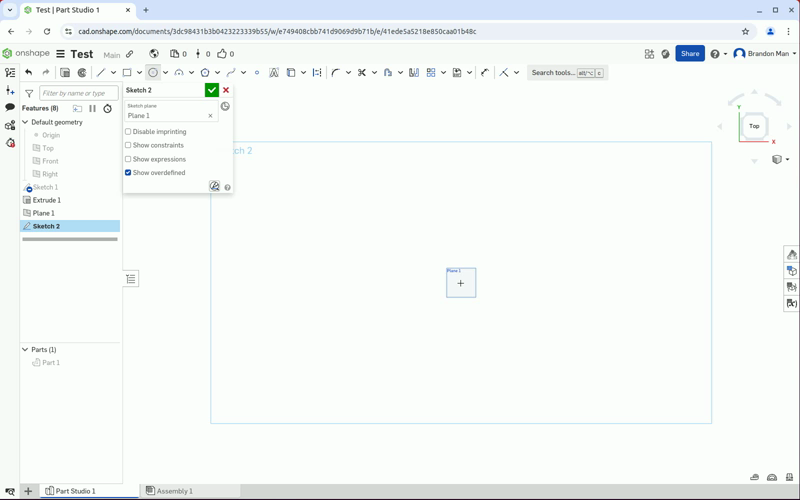
click(460, 282)
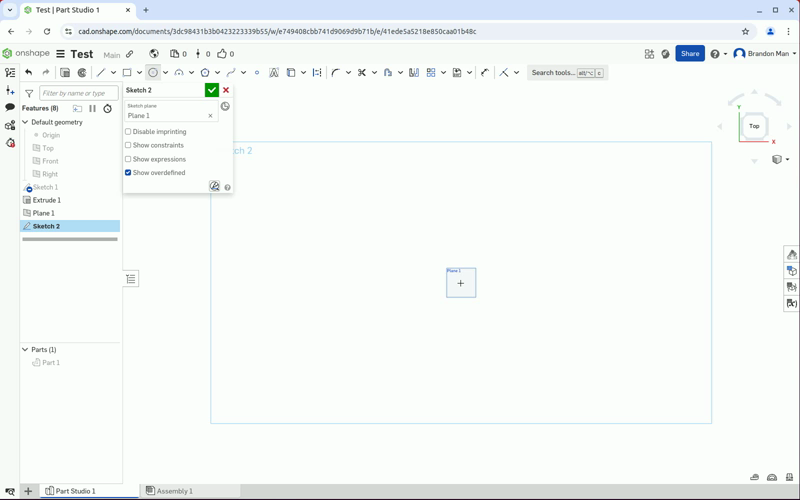
key_up(shift)
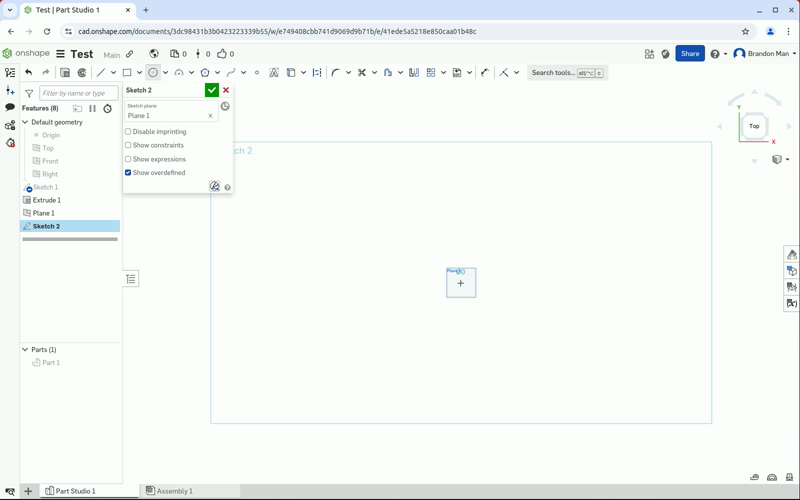
mouse_move(511, 282)
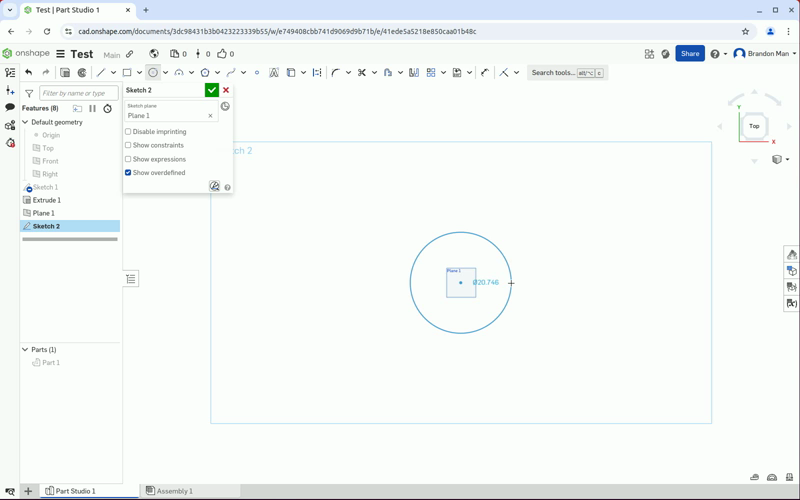
click(511, 282)
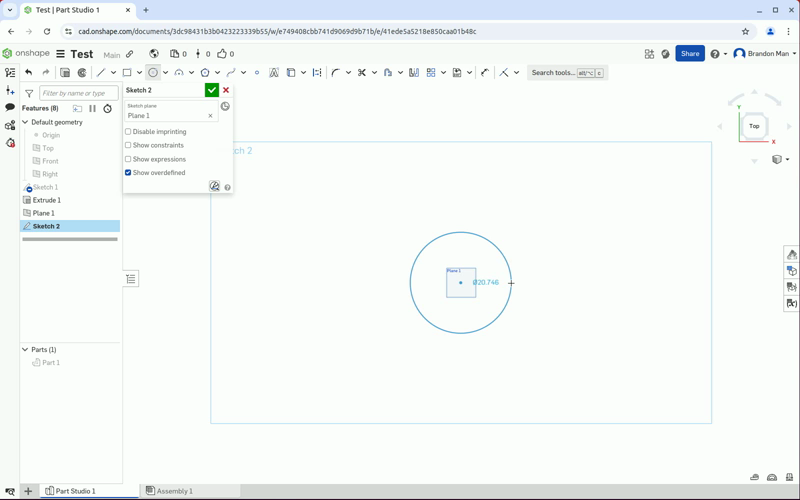
key(esc)
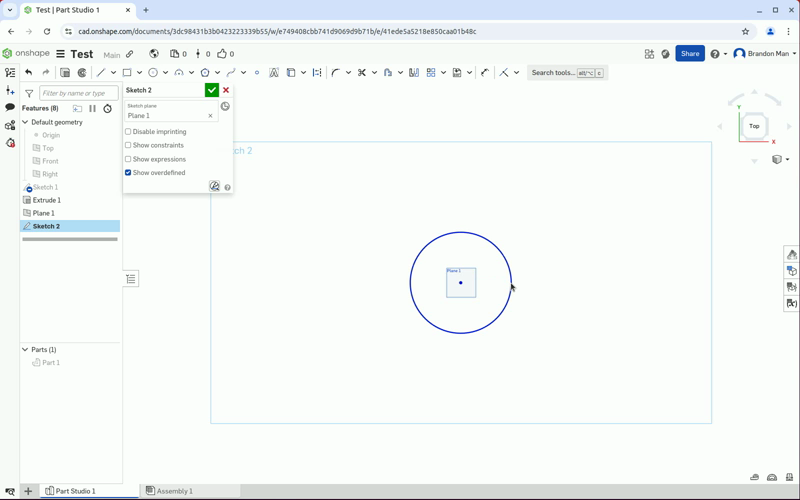
mouse_move(458, 276)
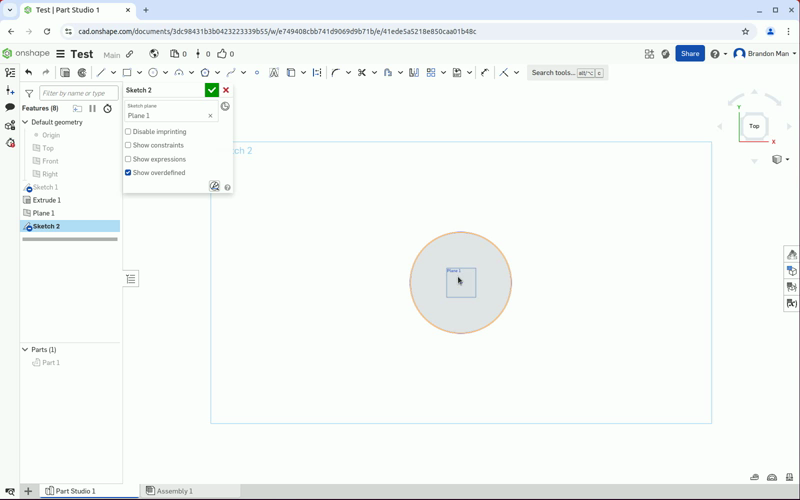
click(458, 276)
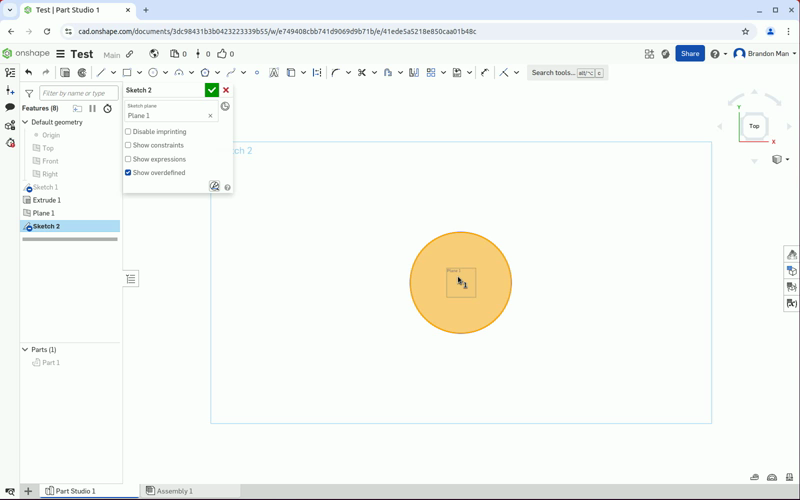
mouse_move(73, 352)
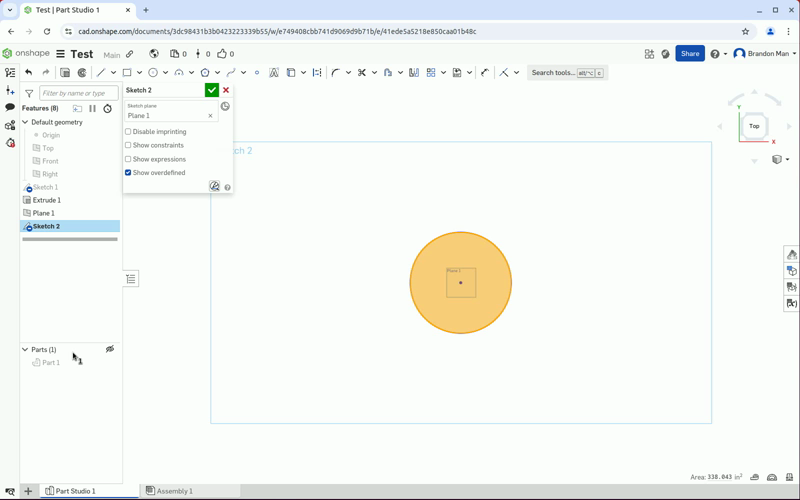
key(shift+y)
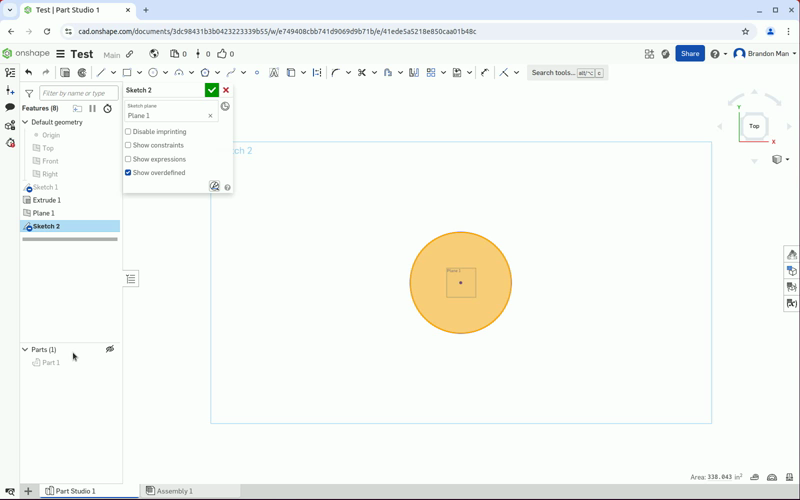
key(shift+e)
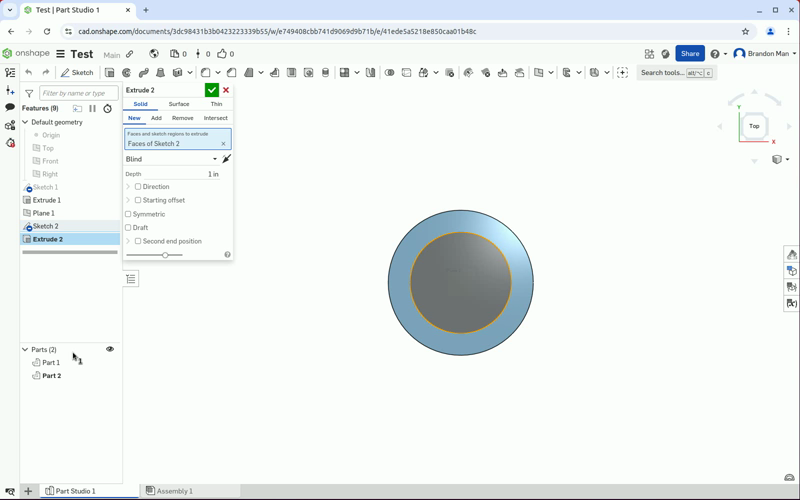
mouse_move(143, 106)
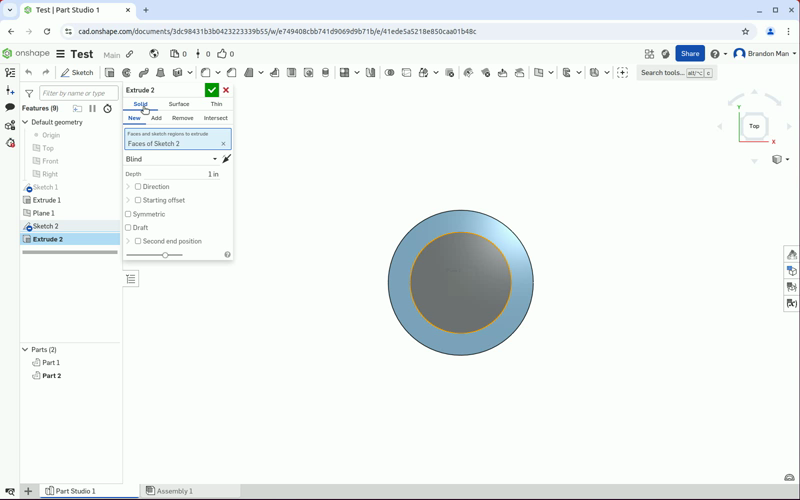
click(143, 106)
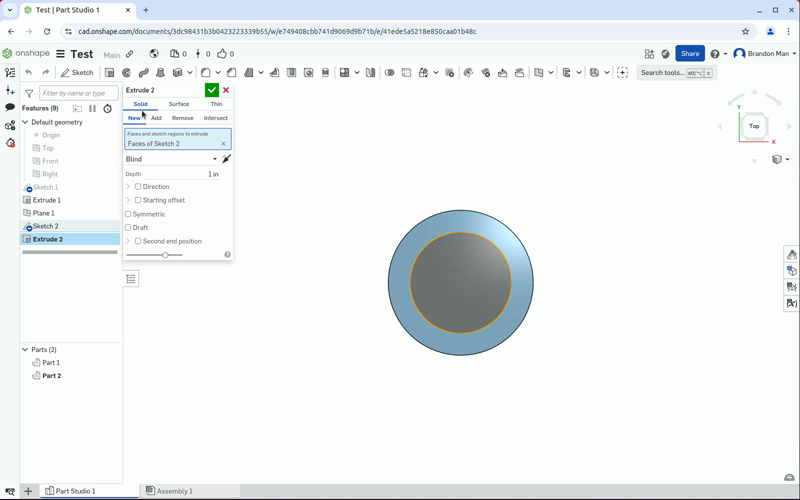
mouse_move(137, 120)
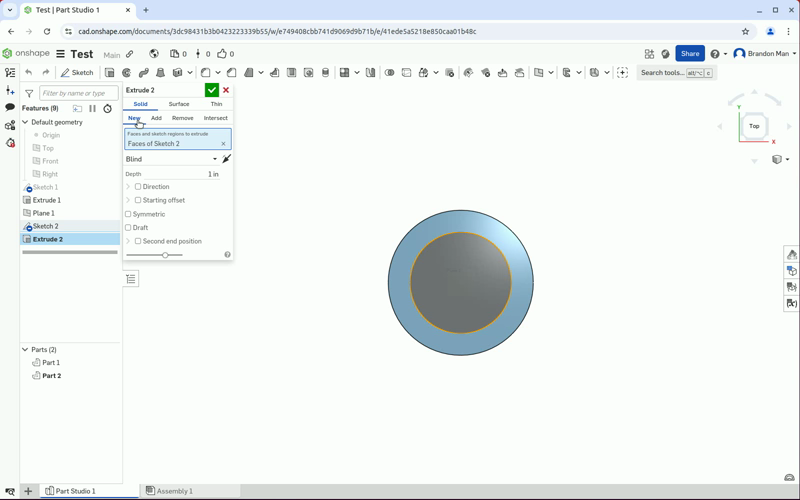
click(137, 120)
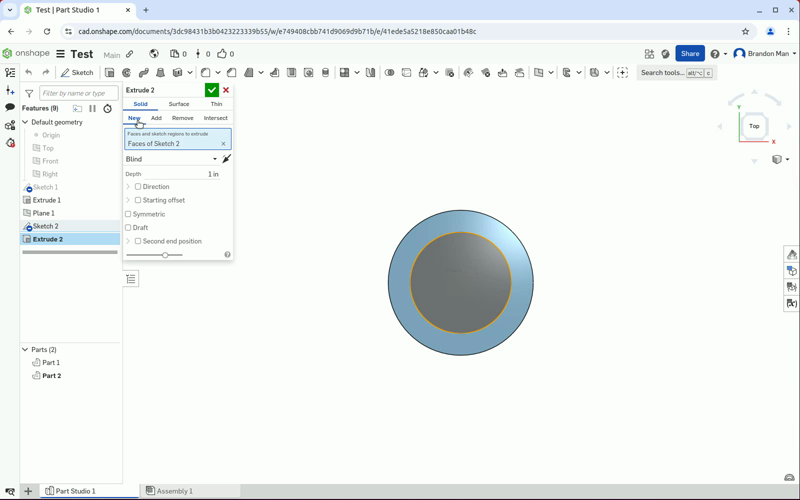
key(tab, 4)
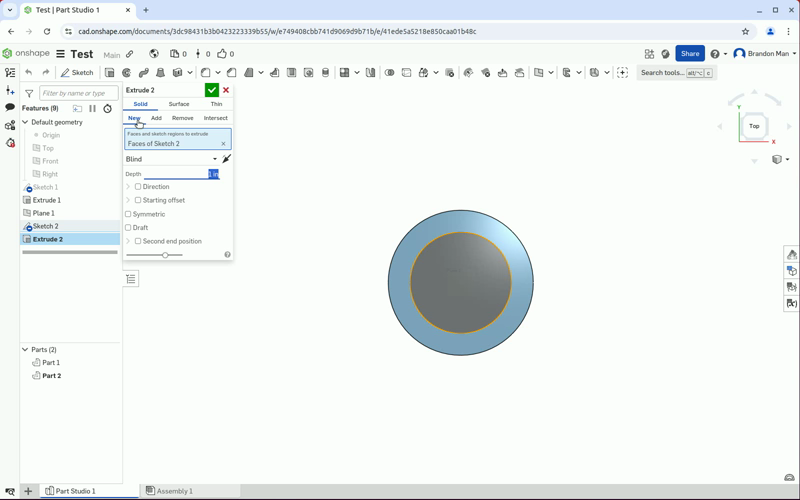
text(11.554)
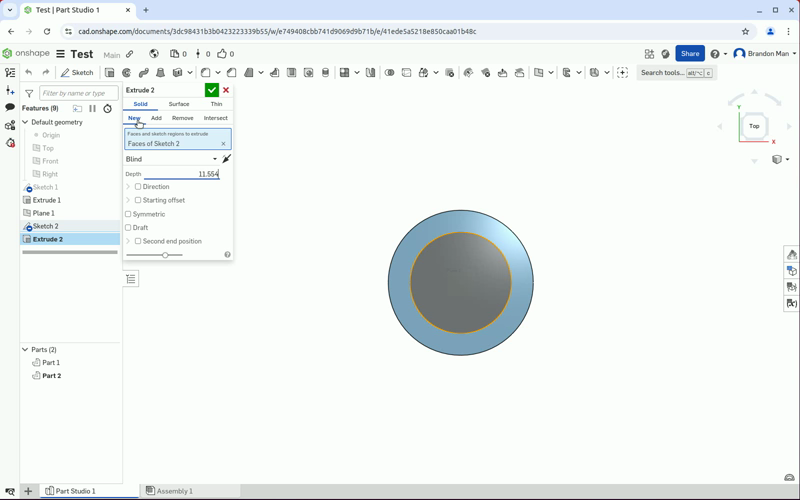
key(enter)
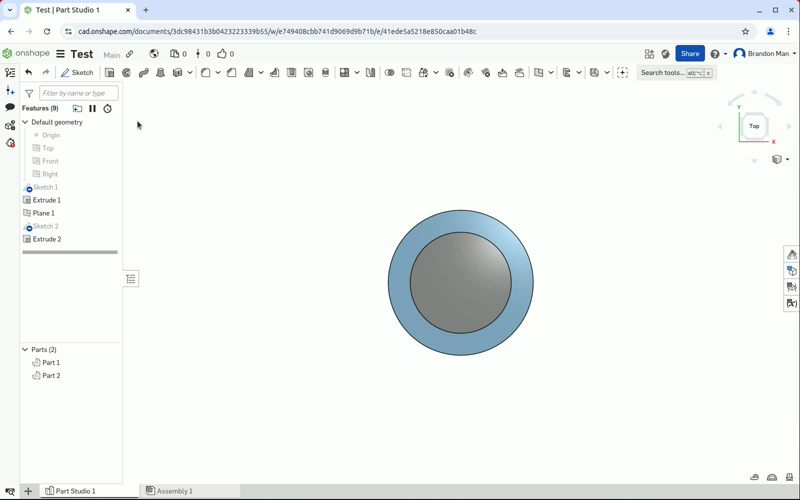
key(shift+h)
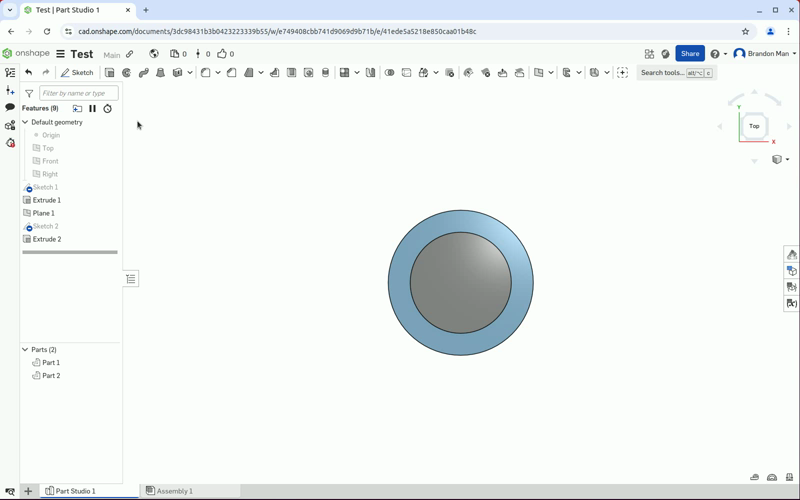
key(shift+h)
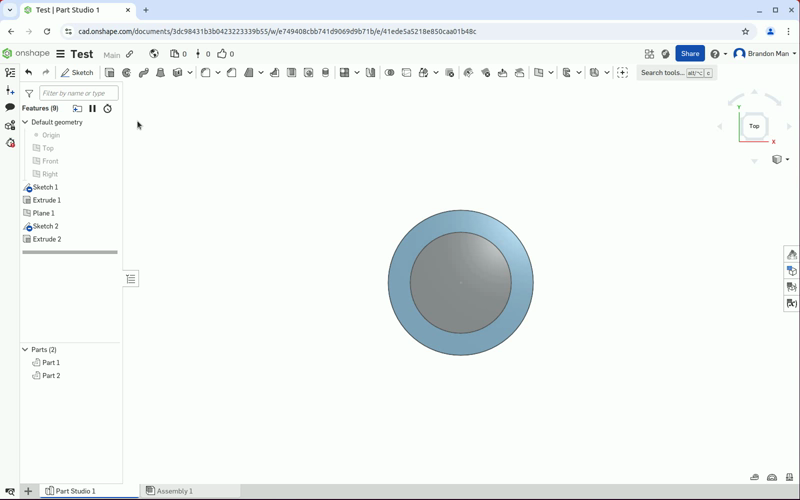
key(shift+7)
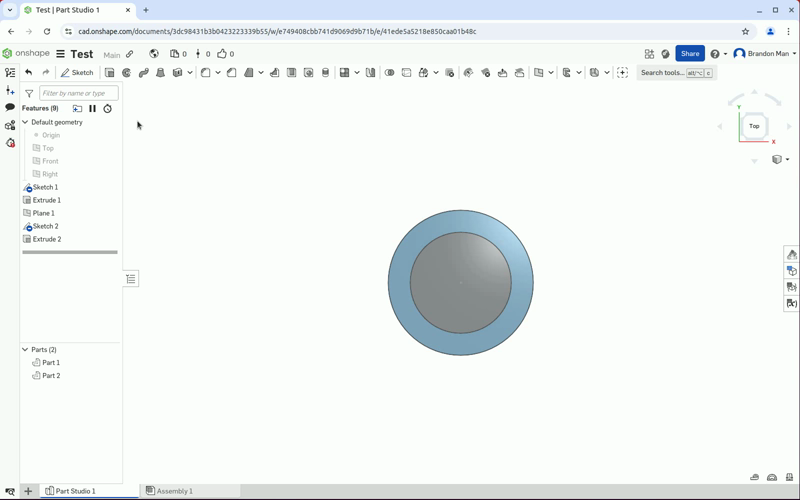
key(up, 3)
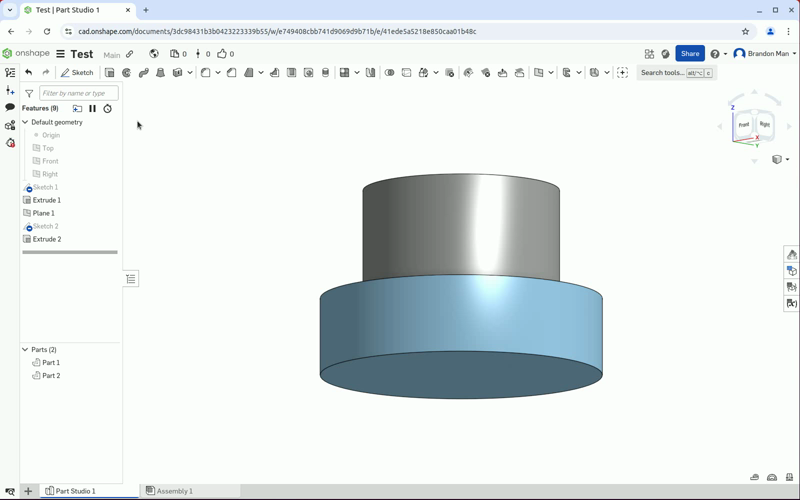
key(left, 3)
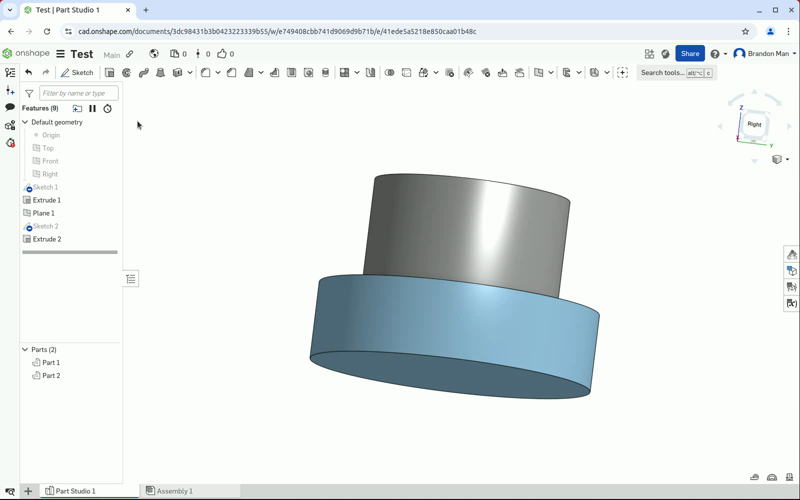
key(right, 3)
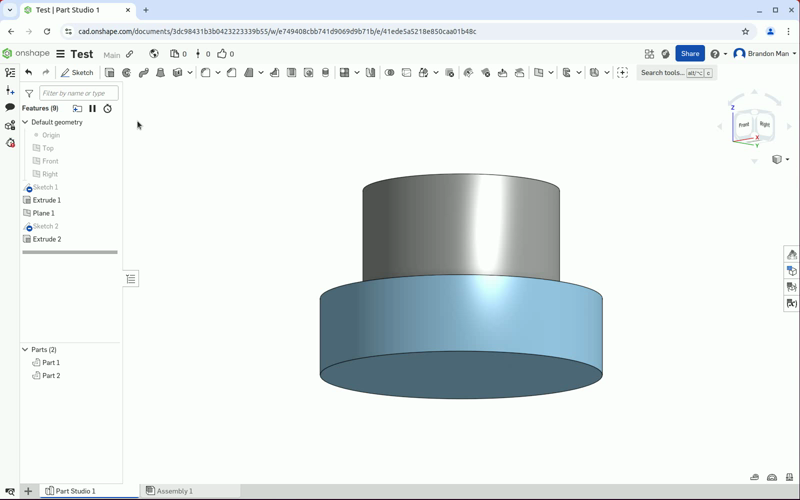
key(down, 3)
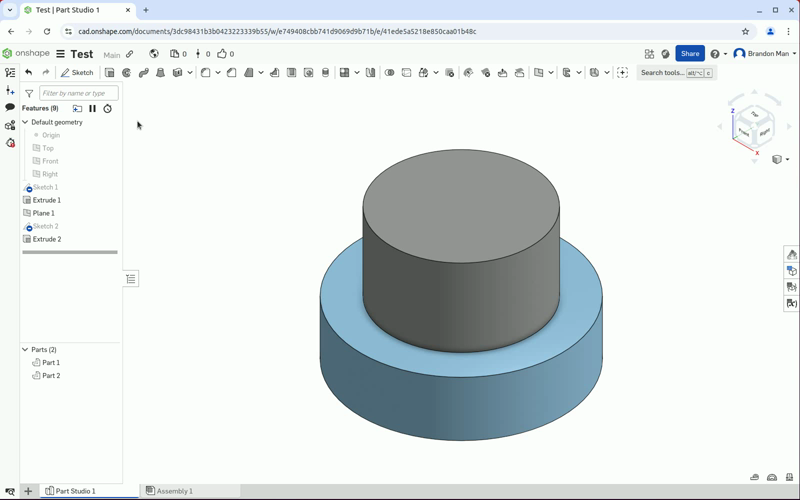
mouse_move(73, 189)
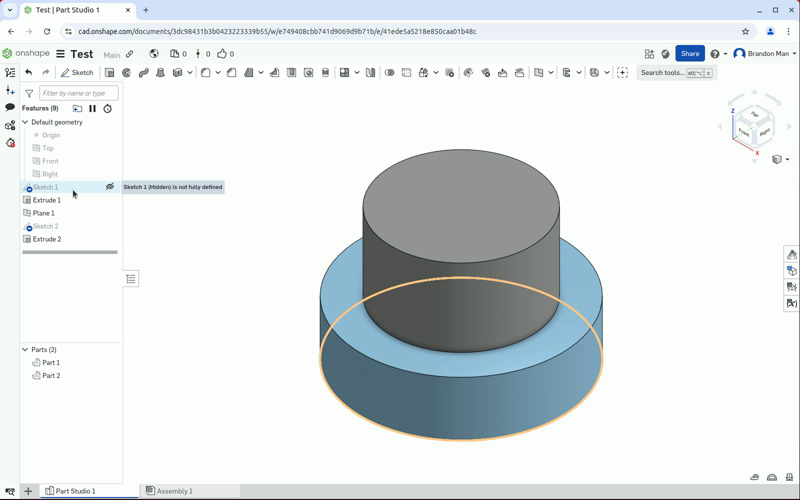
click(73, 189)